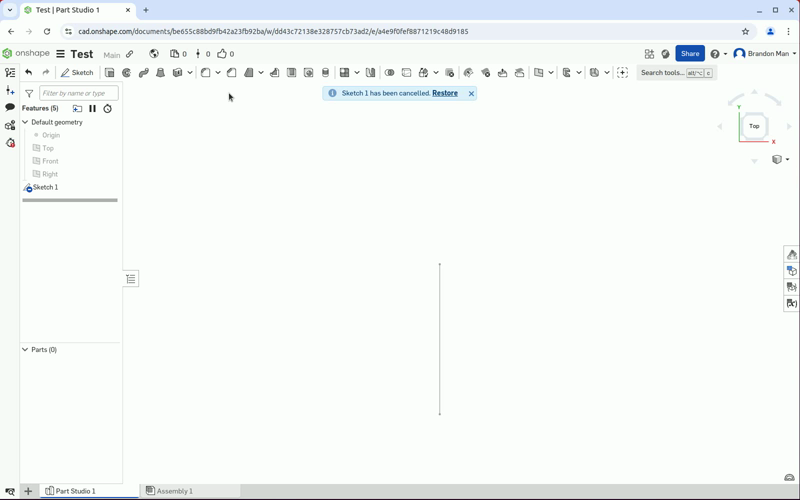
key(shift+h)
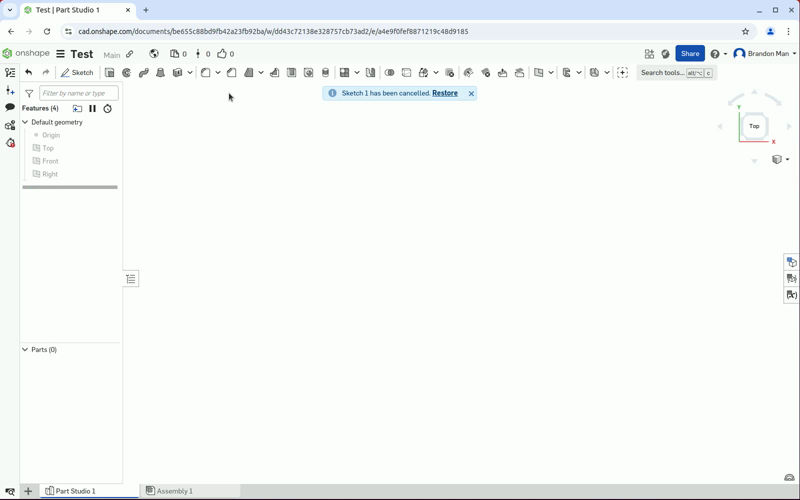
key(shift+s)
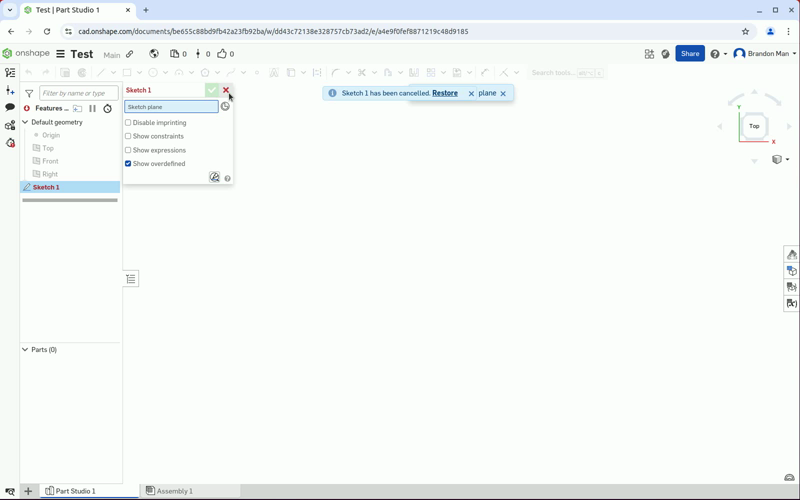
mouse_move(73, 150)
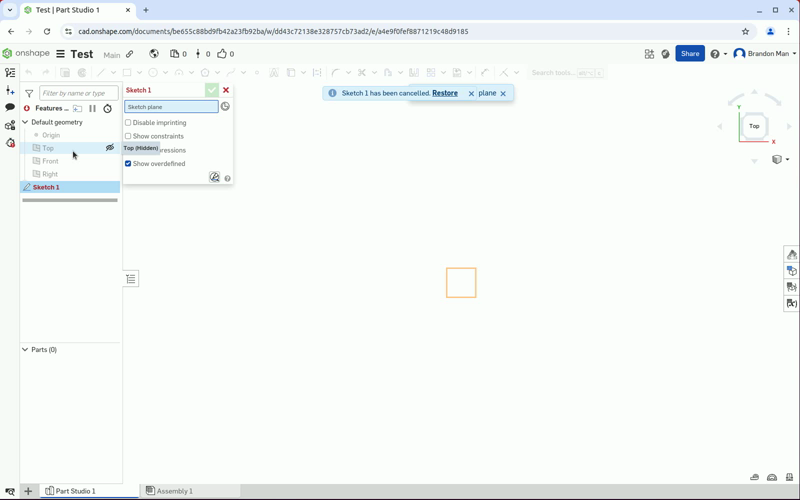
click(73, 150)
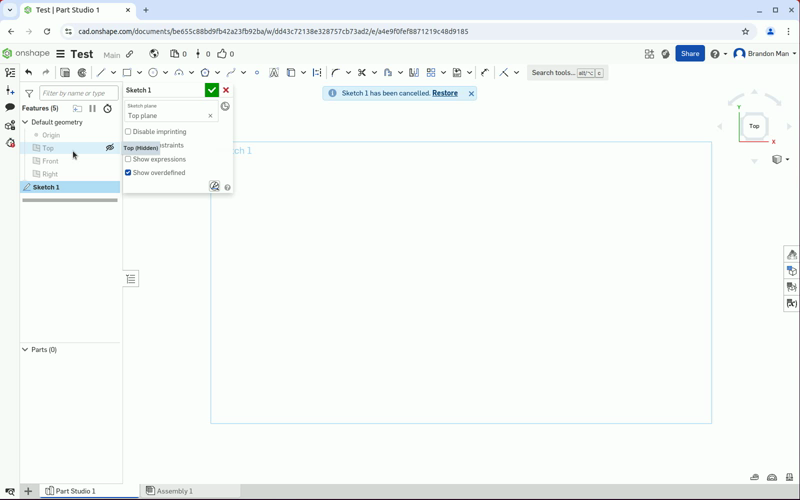
mouse_move(73, 352)
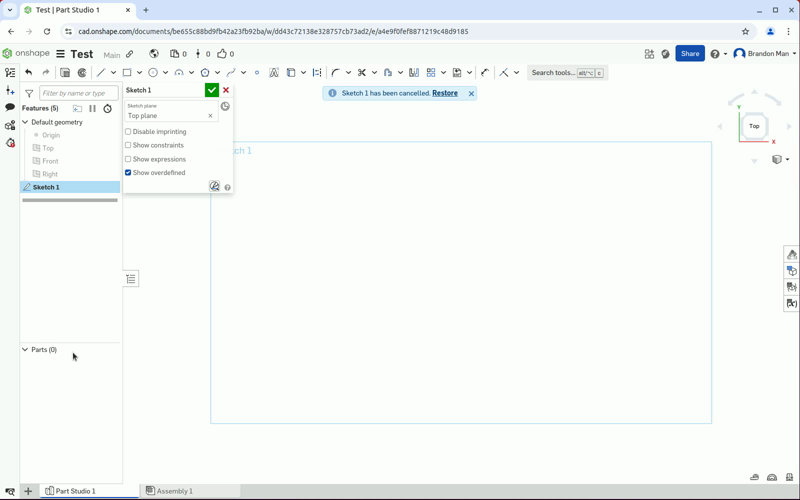
key(y)
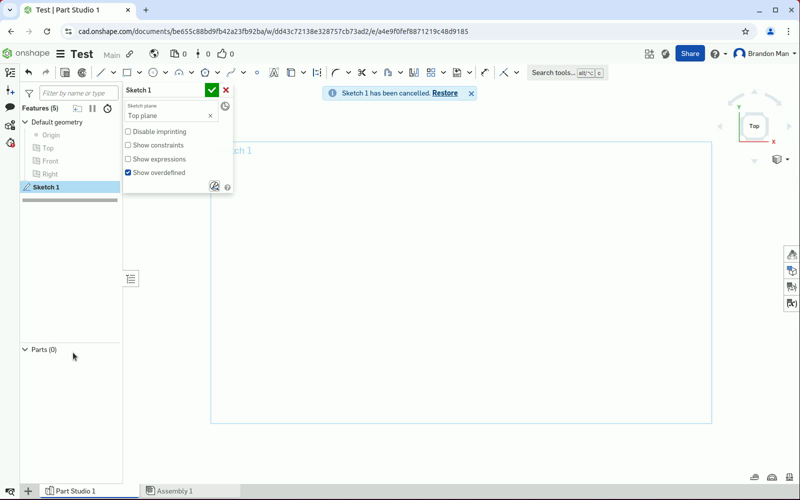
key(c)
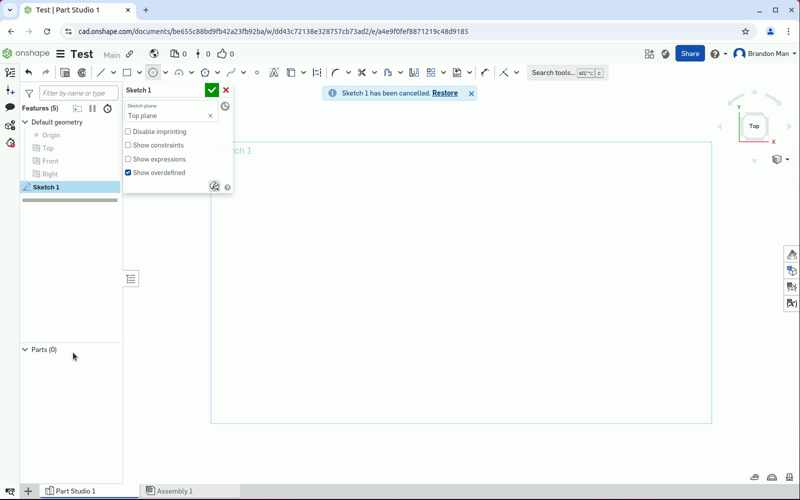
key_down(shift)
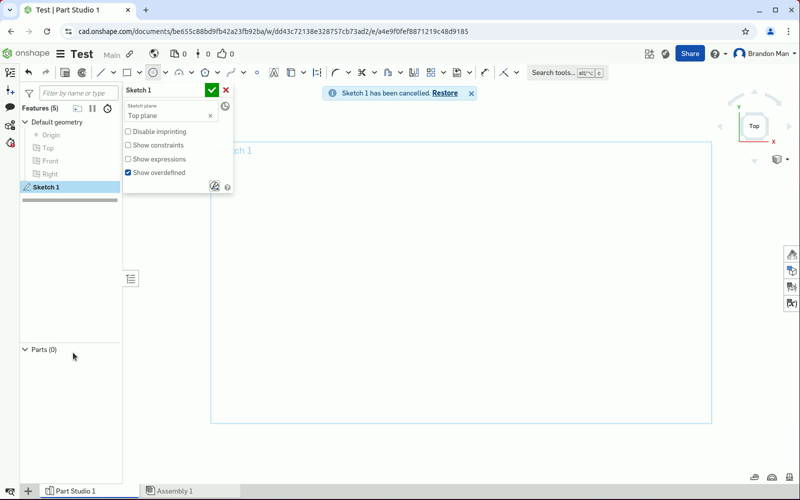
mouse_move(460, 282)
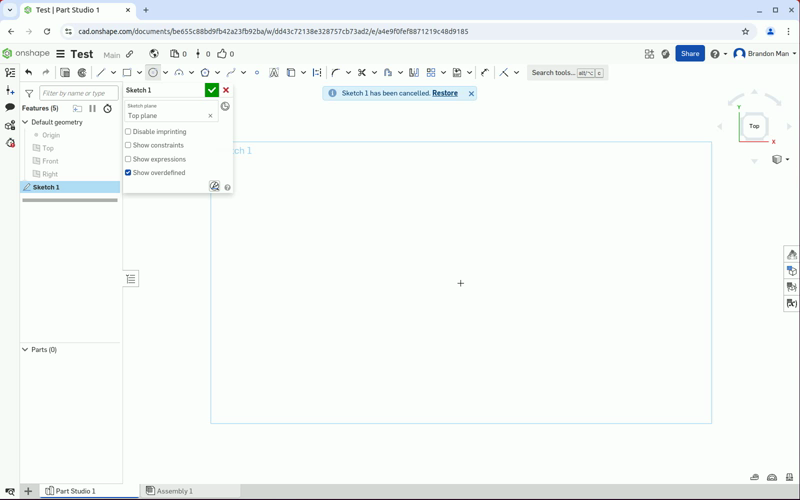
click(460, 282)
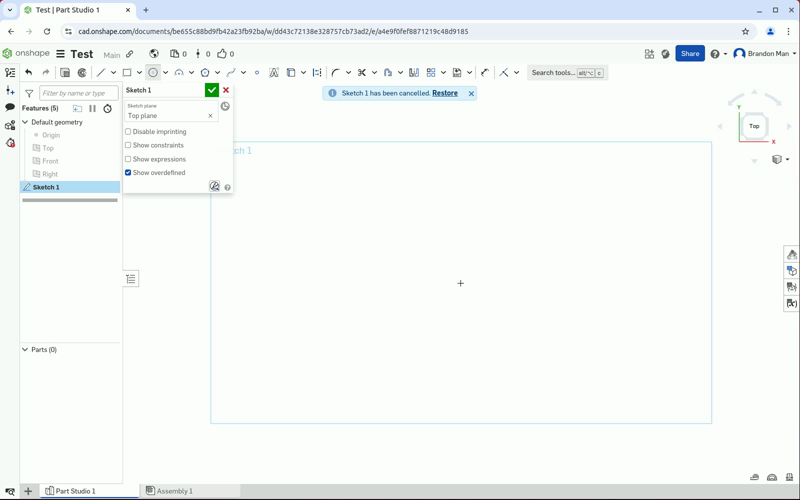
key_up(shift)
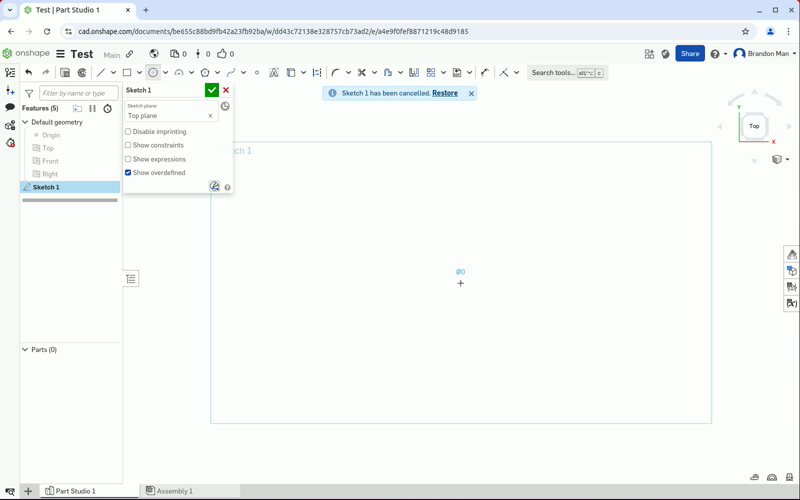
mouse_move(533, 282)
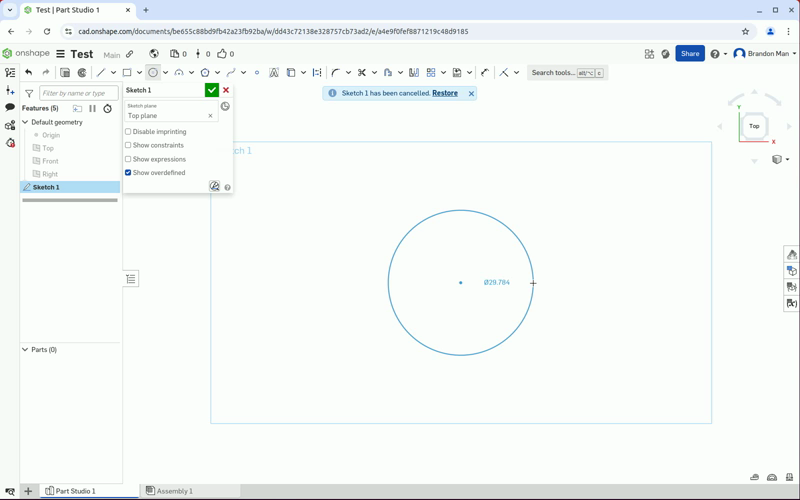
click(533, 282)
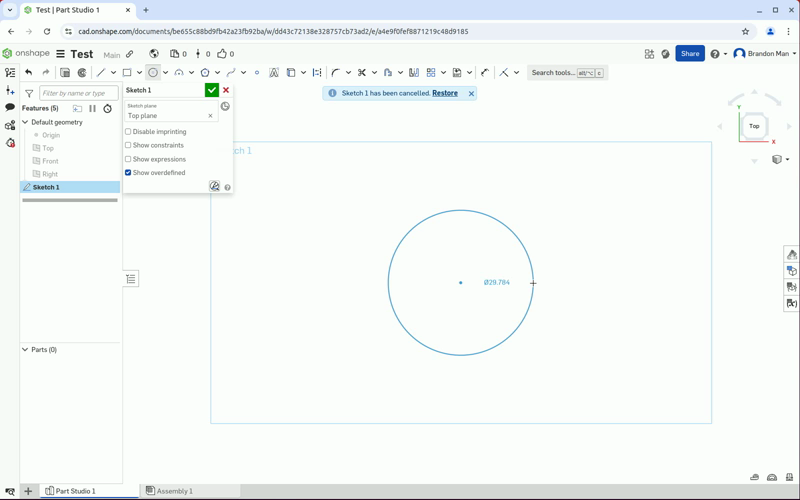
key(esc)
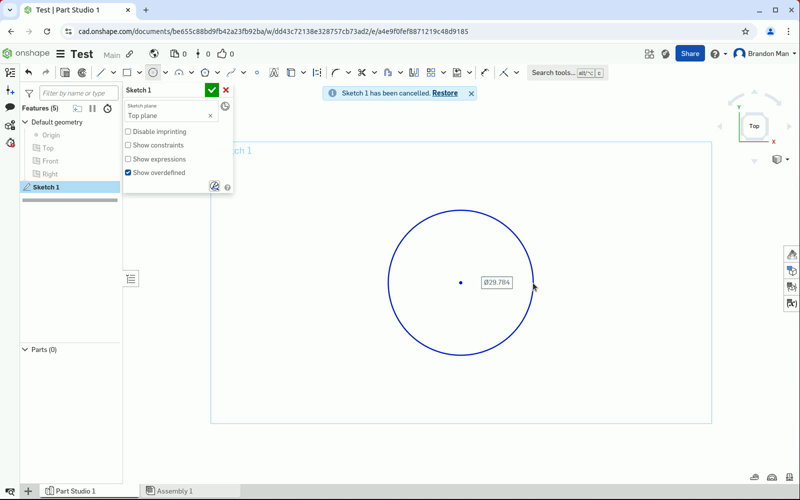
mouse_move(461, 258)
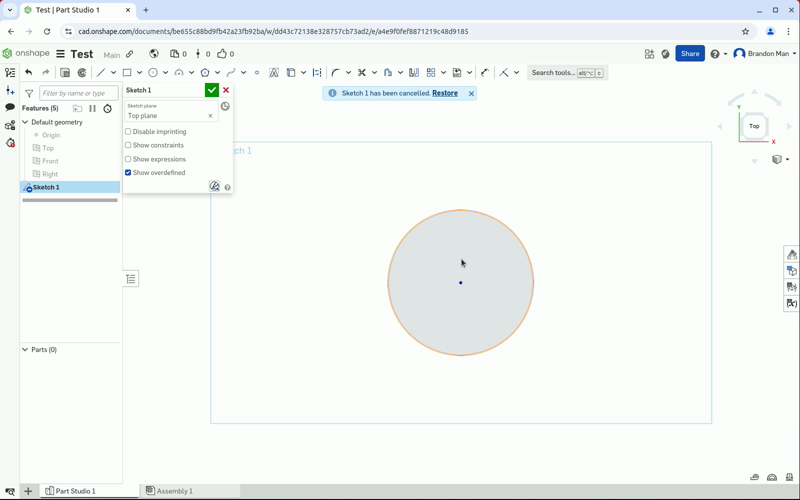
click(461, 258)
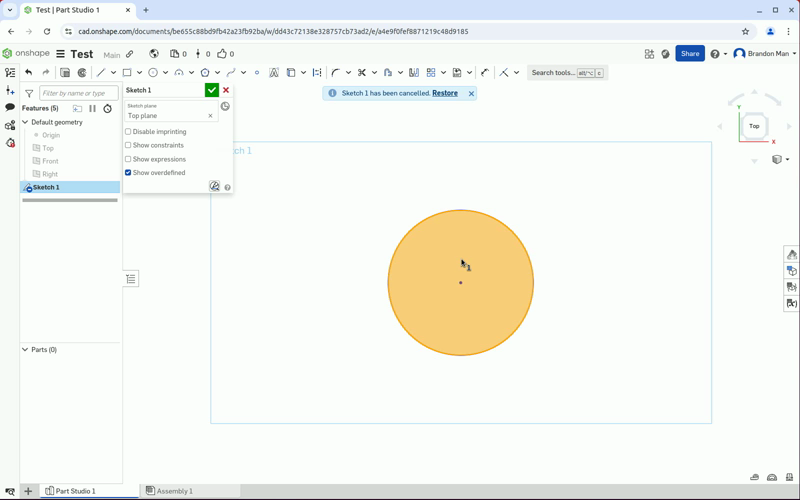
mouse_move(73, 352)
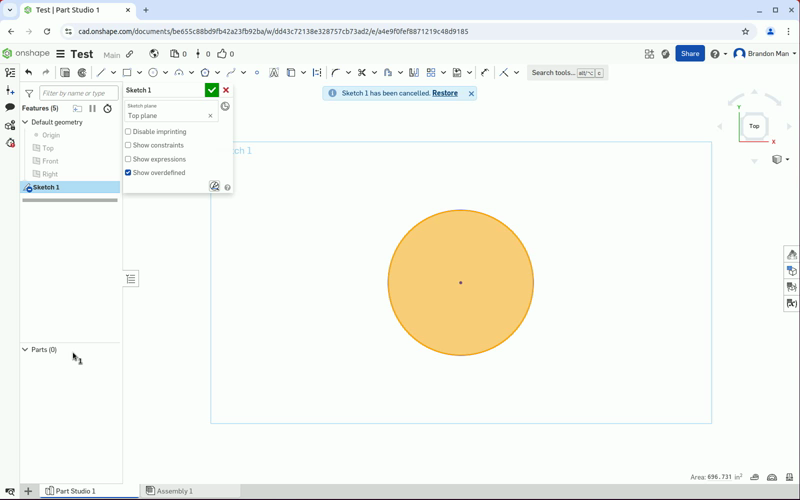
key(shift+y)
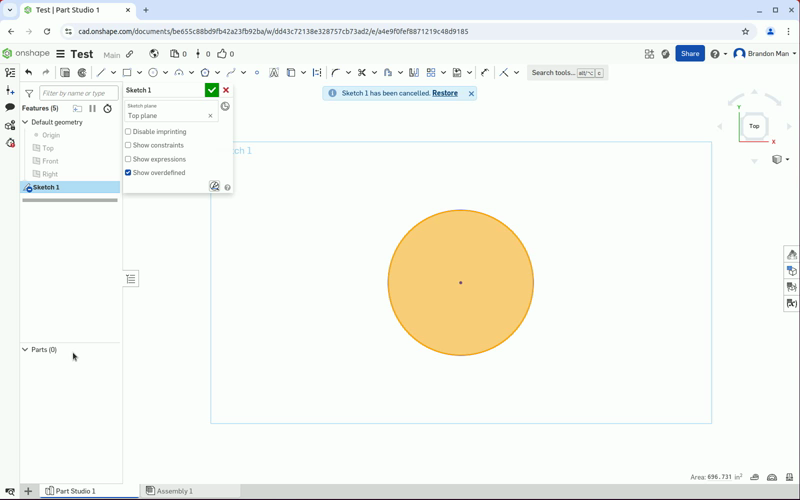
key(shift+e)
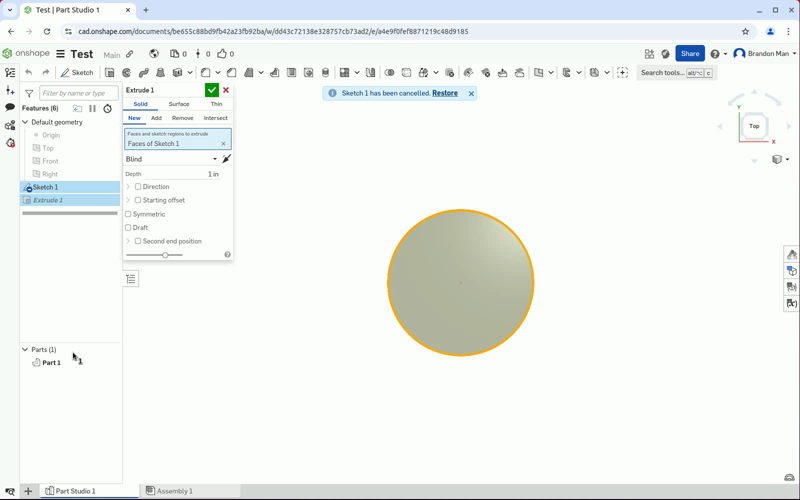
mouse_move(143, 106)
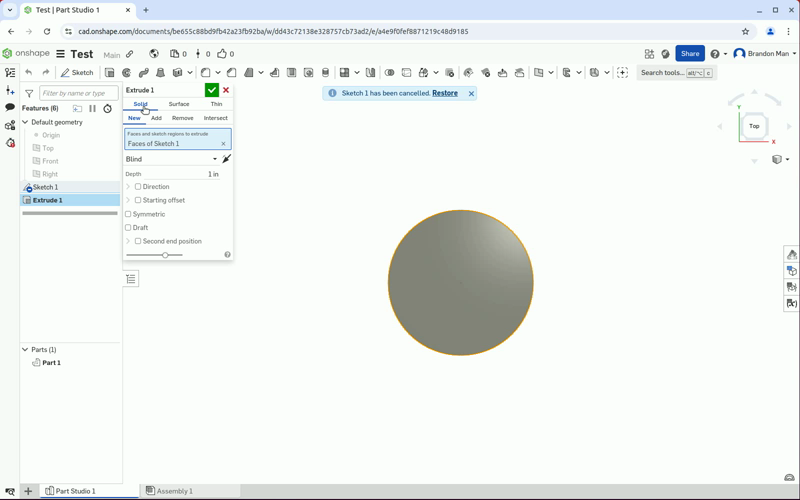
click(143, 106)
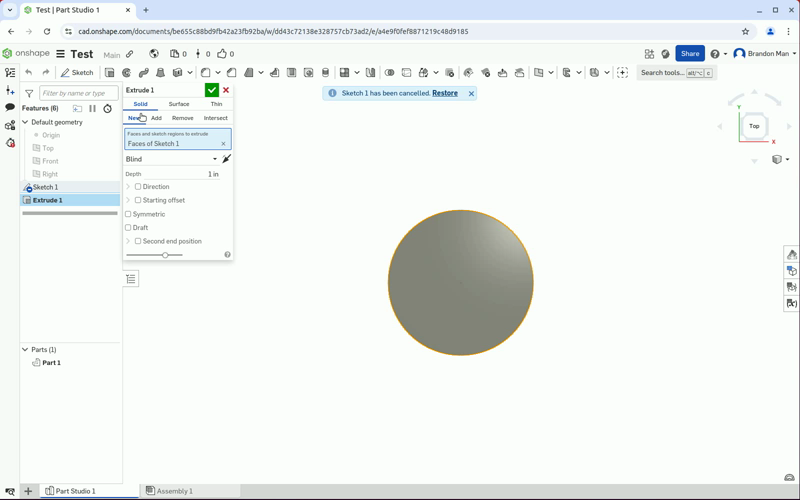
mouse_move(137, 120)
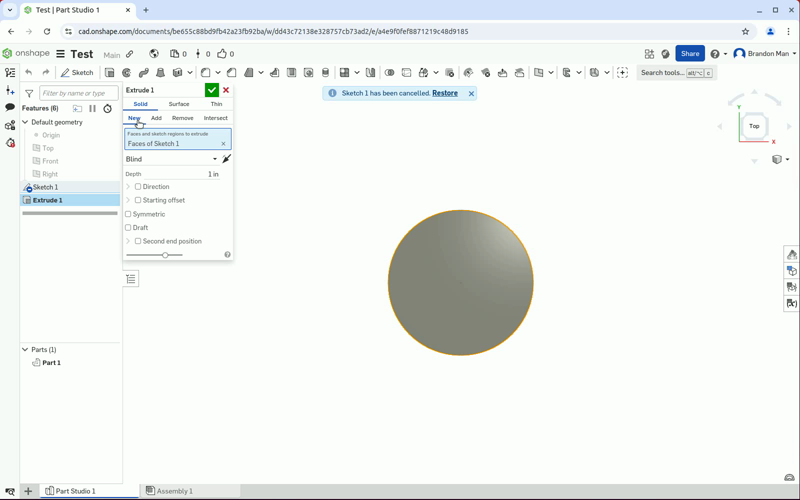
click(137, 120)
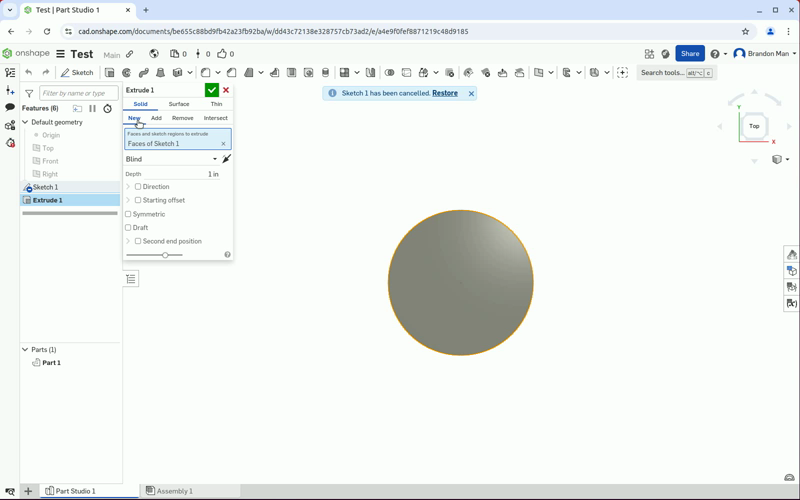
key(tab, 4)
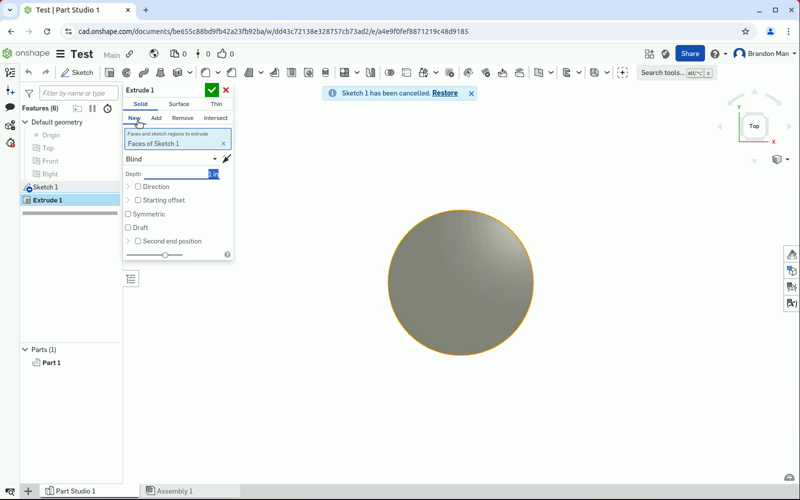
text(8.184)
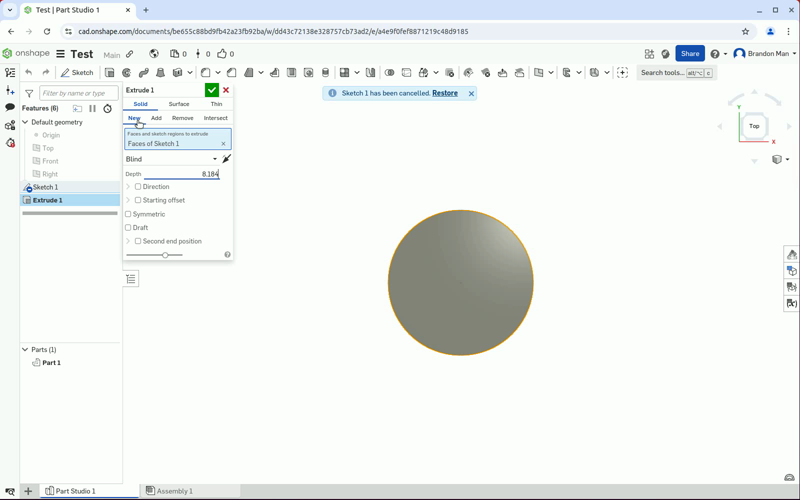
key(enter)
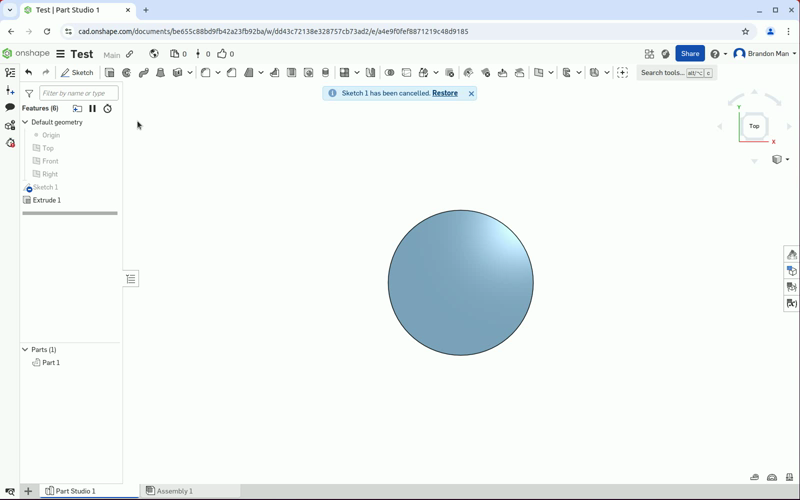
key(shift+h)
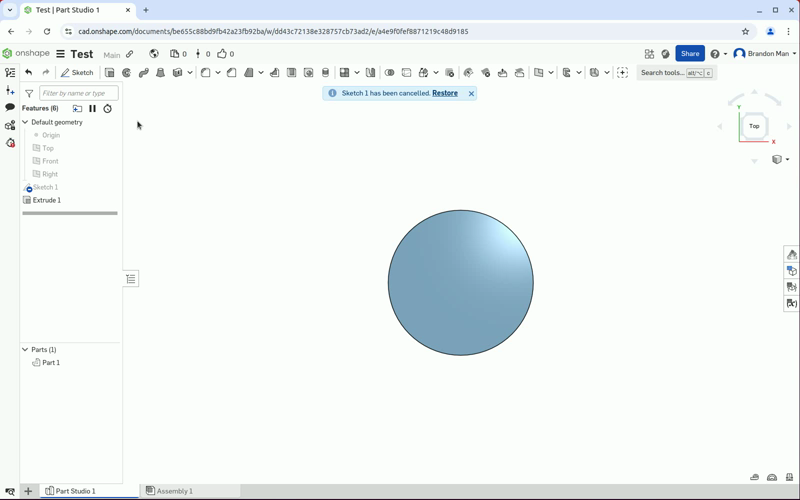
key(shift+h)
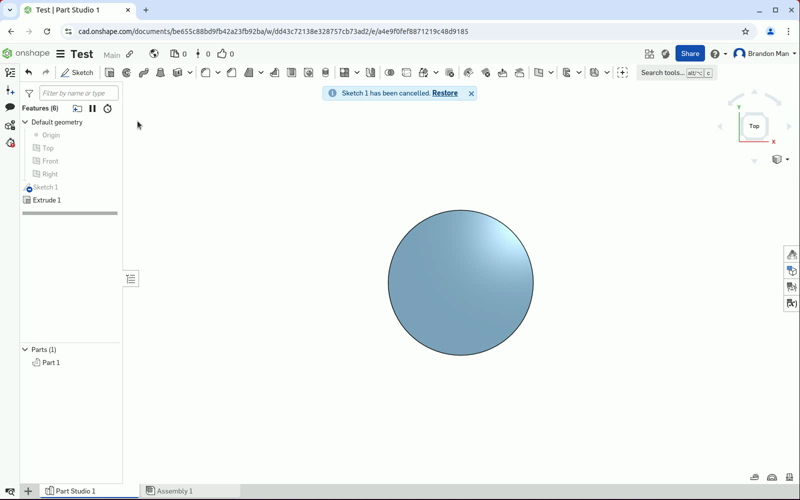
mouse_move(73, 189)
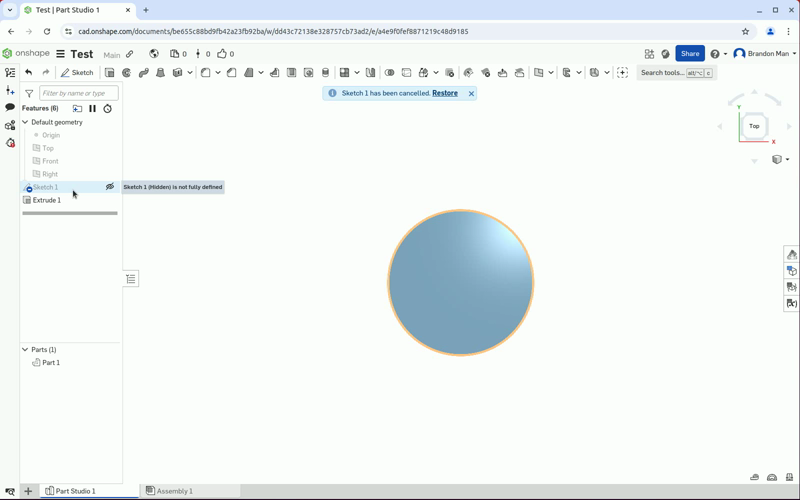
click(73, 189)
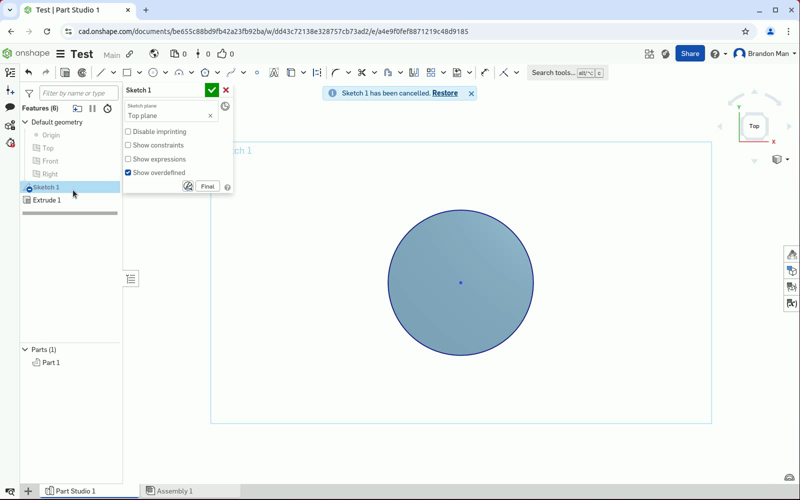
mouse_move(229, 92)
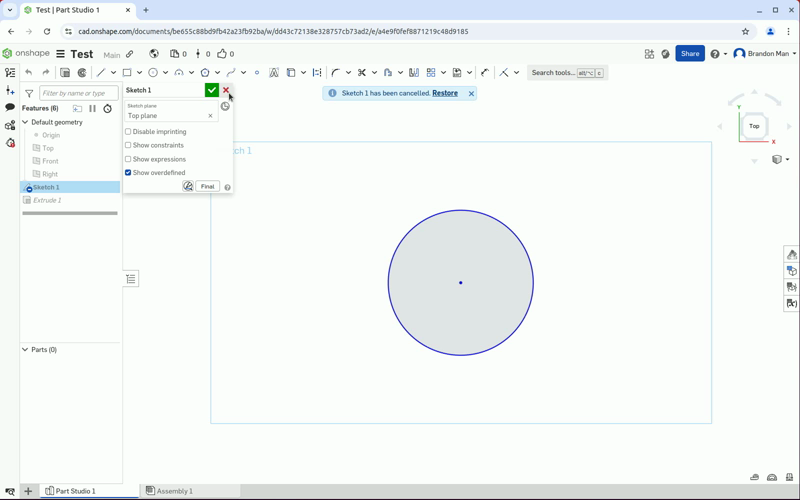
click(229, 92)
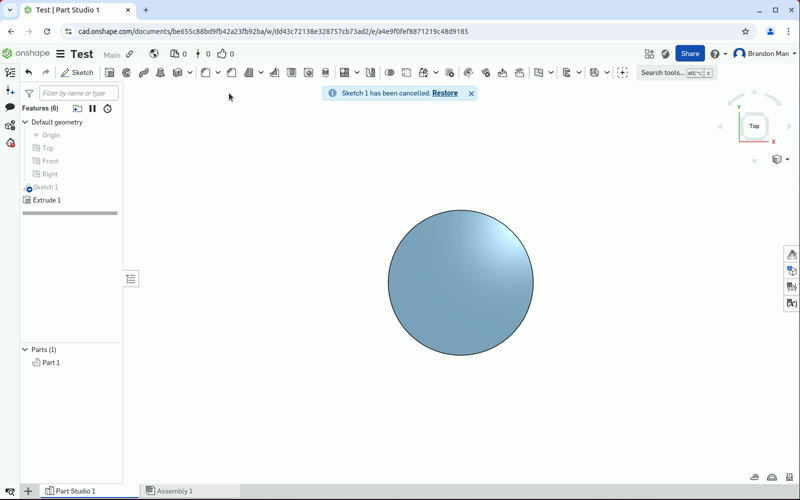
mouse_move(541, 75)
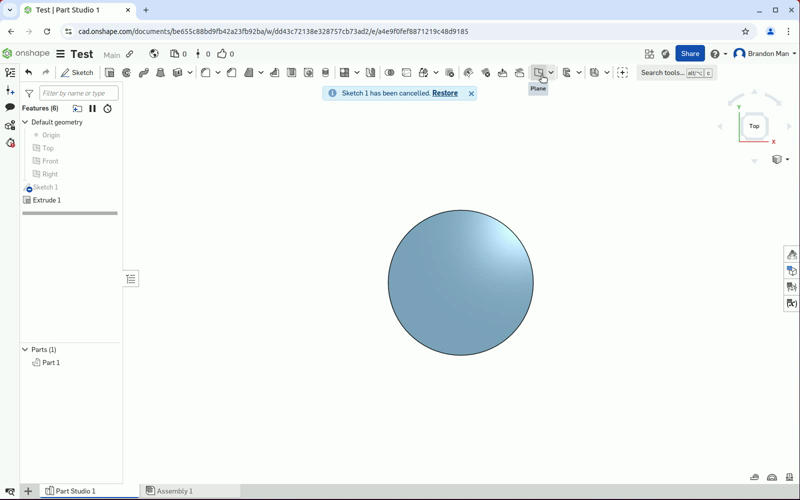
click(541, 75)
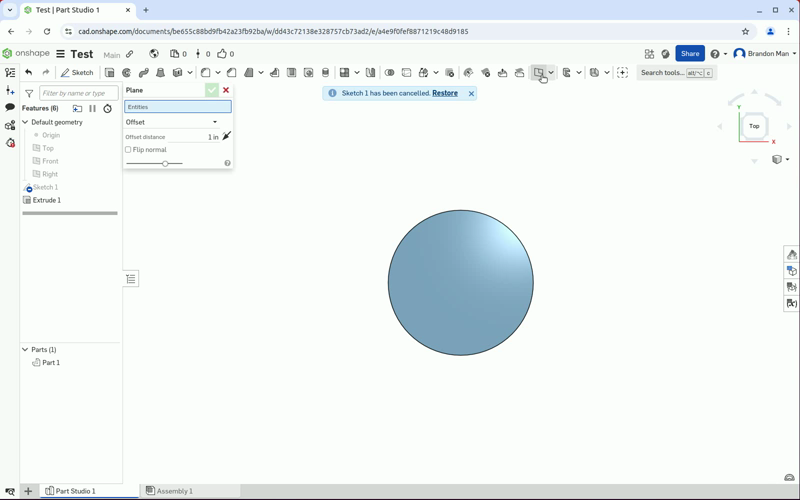
mouse_move(73, 150)
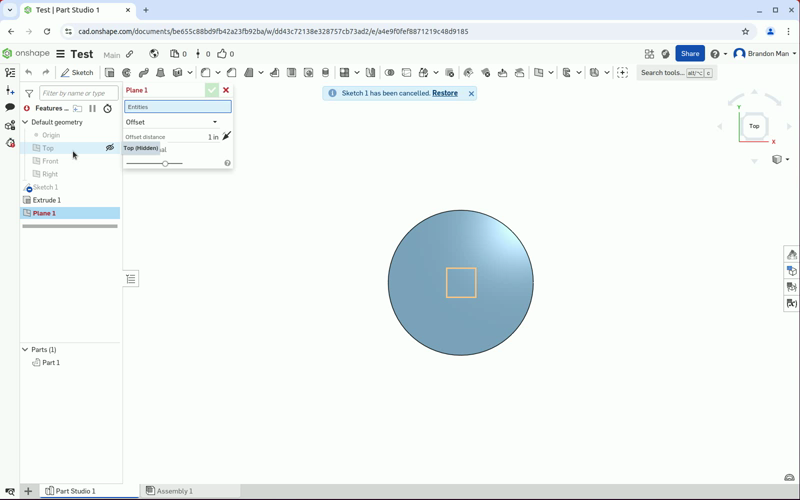
click(73, 150)
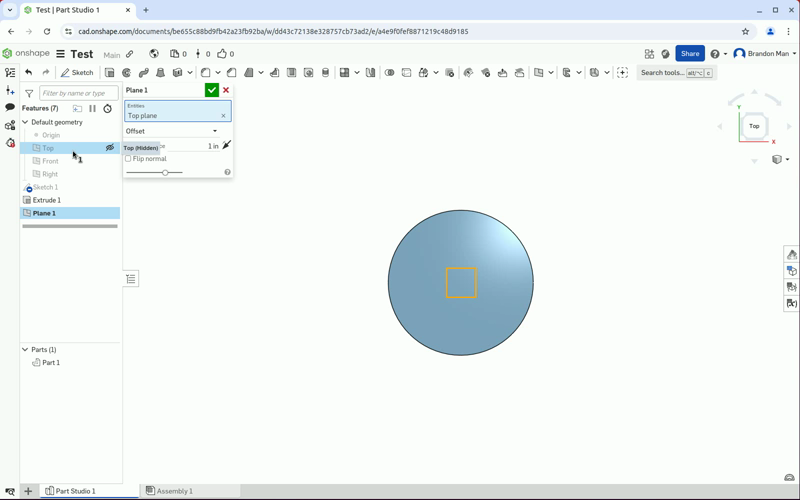
key(tab, 2)
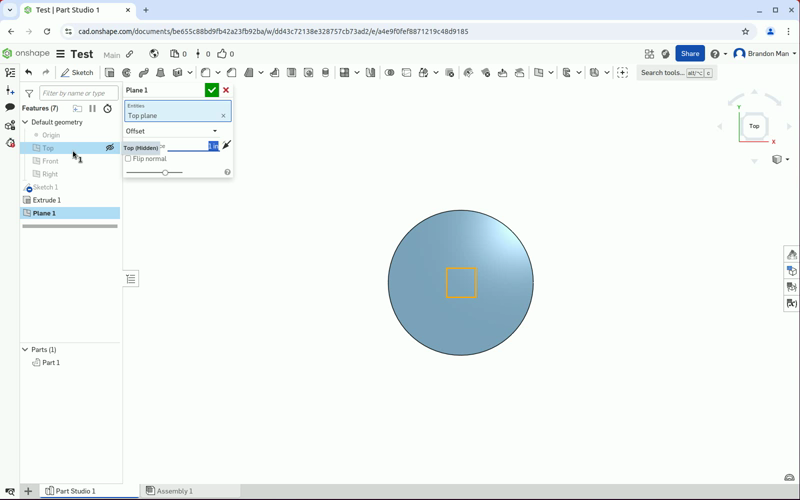
text(8.196)
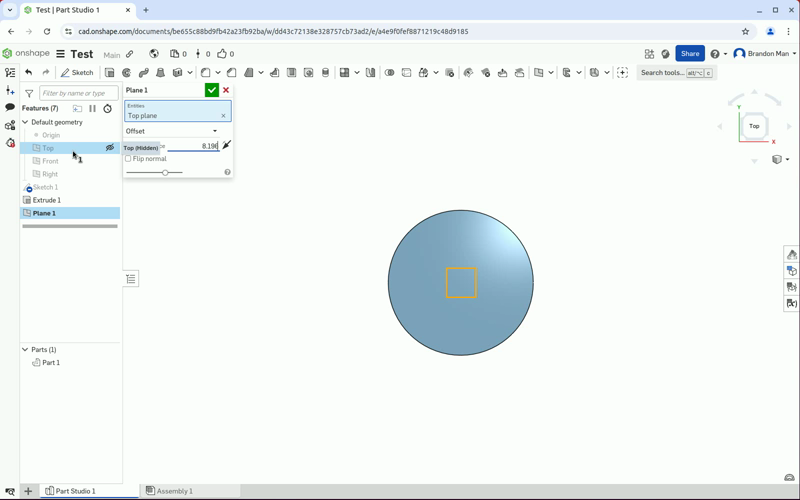
key(enter, 2)
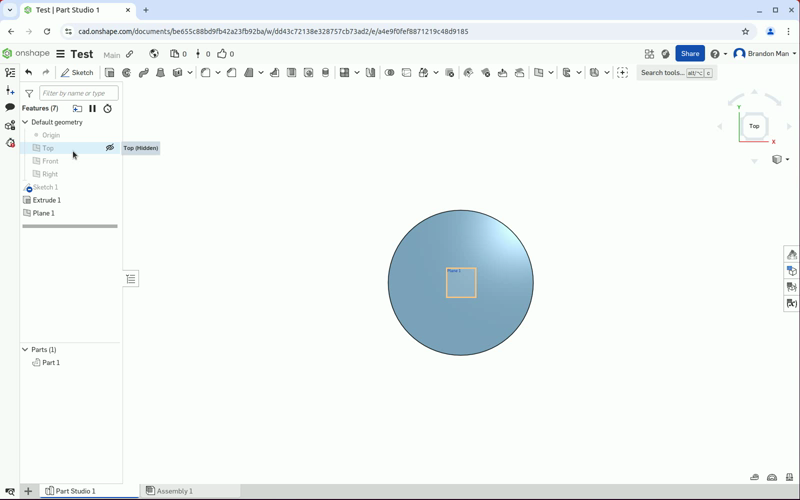
key(shift+s)
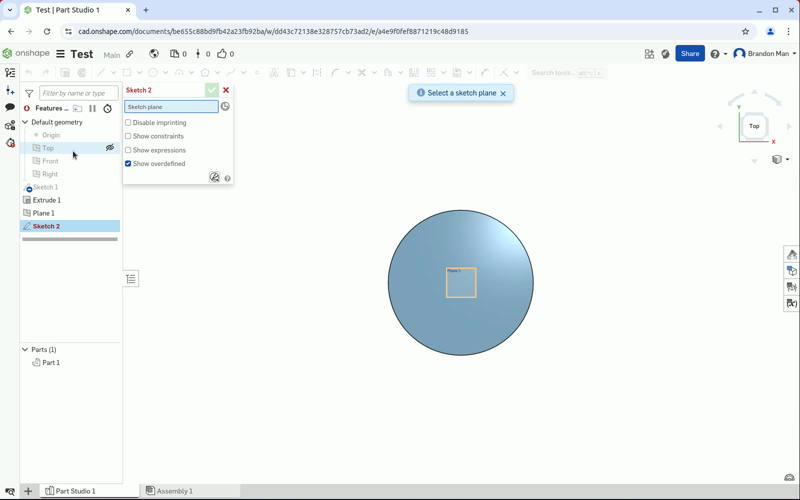
mouse_move(73, 215)
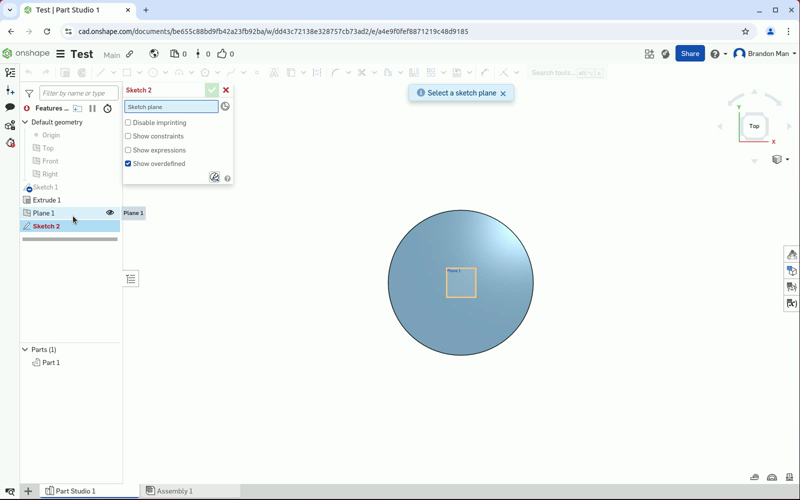
click(73, 215)
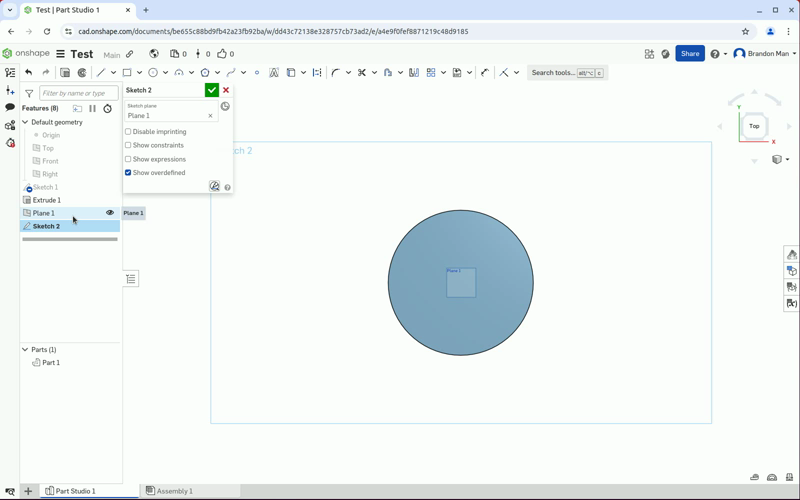
mouse_move(73, 352)
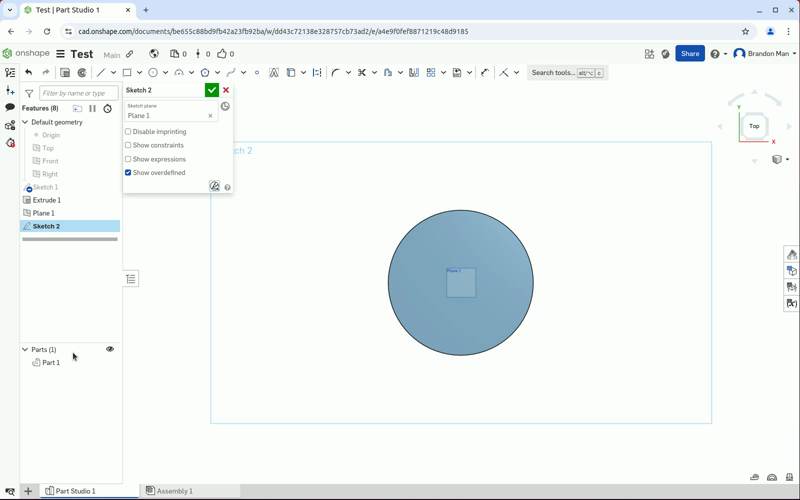
key(y)
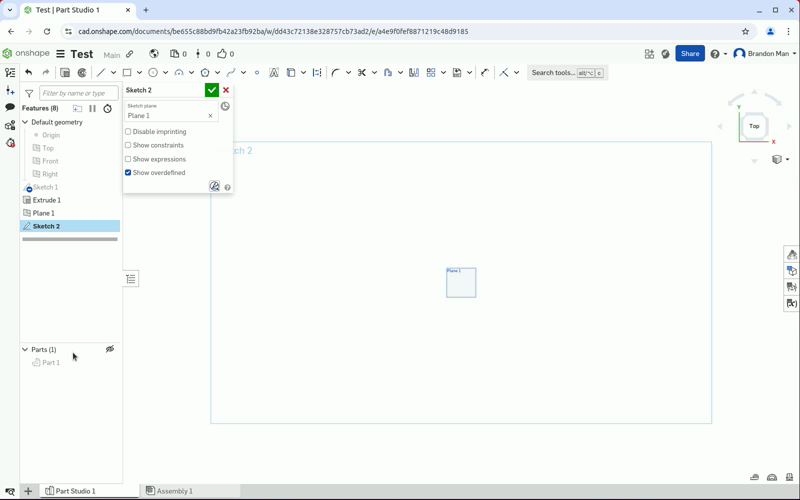
key(c)
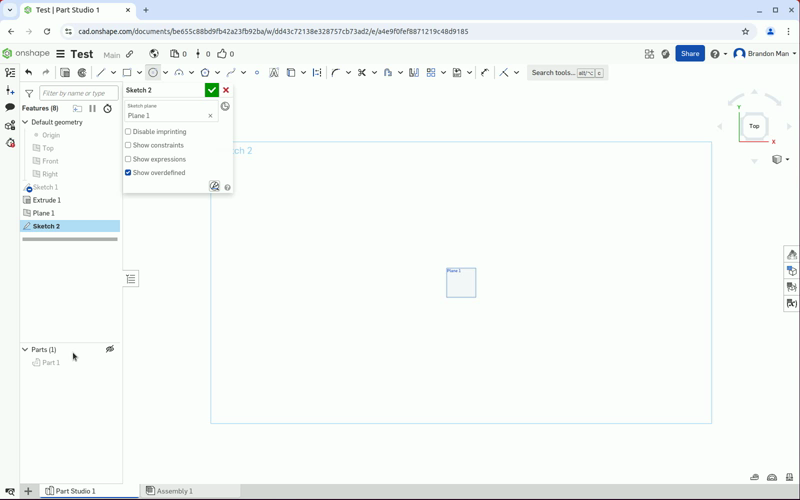
key_down(shift)
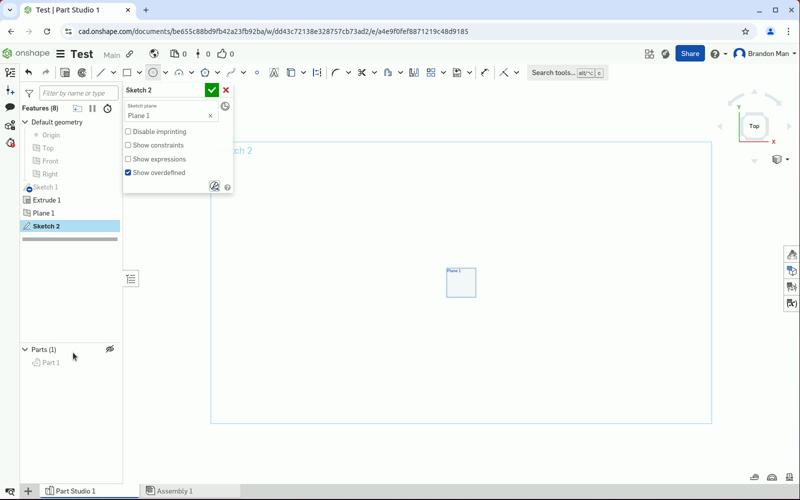
mouse_move(460, 282)
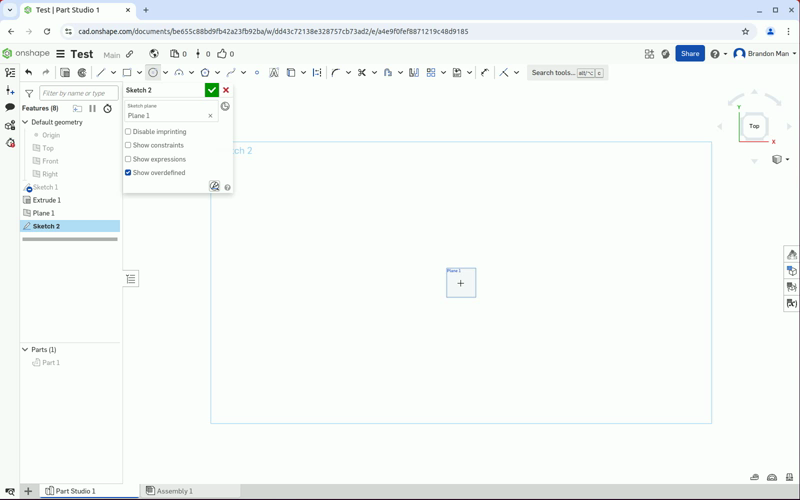
click(460, 282)
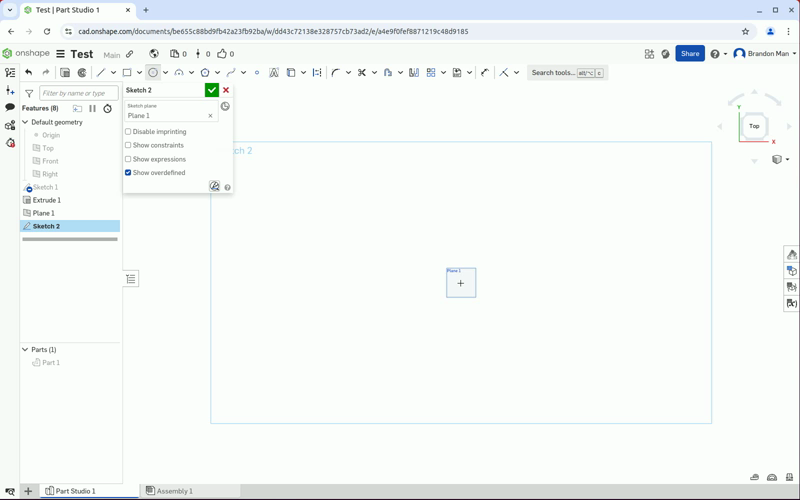
key_up(shift)
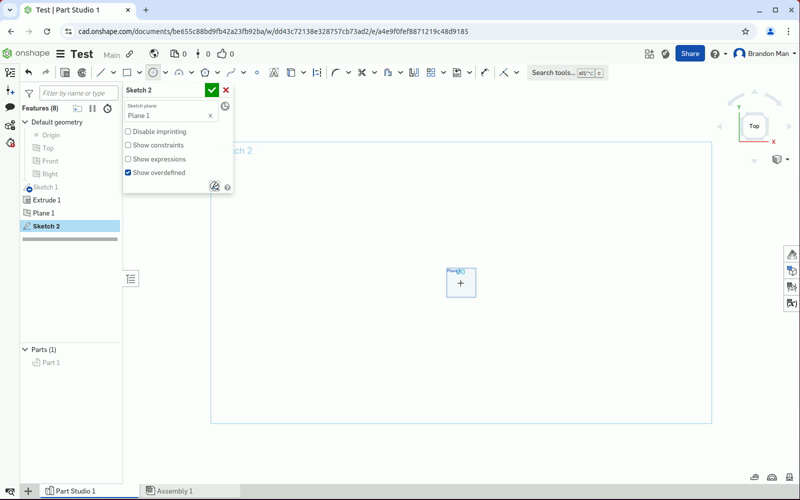
mouse_move(511, 282)
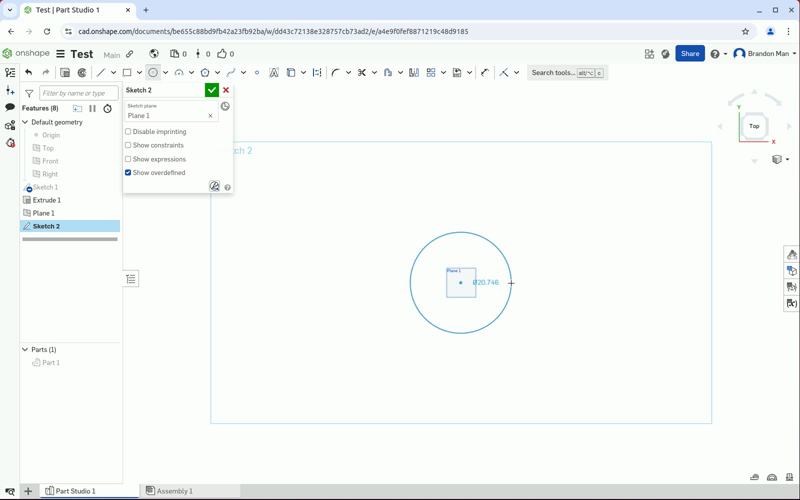
click(511, 282)
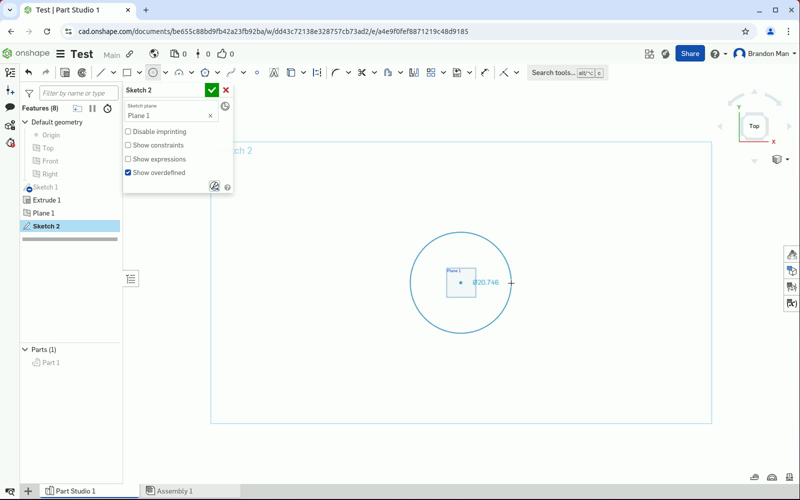
key(esc)
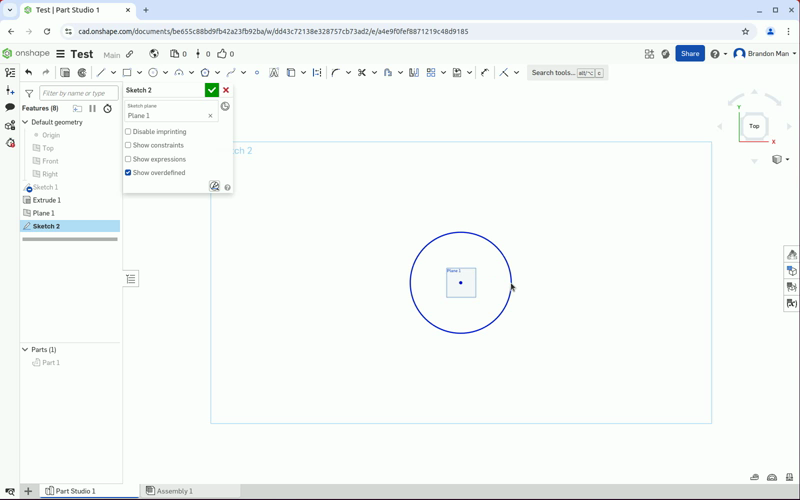
mouse_move(443, 292)
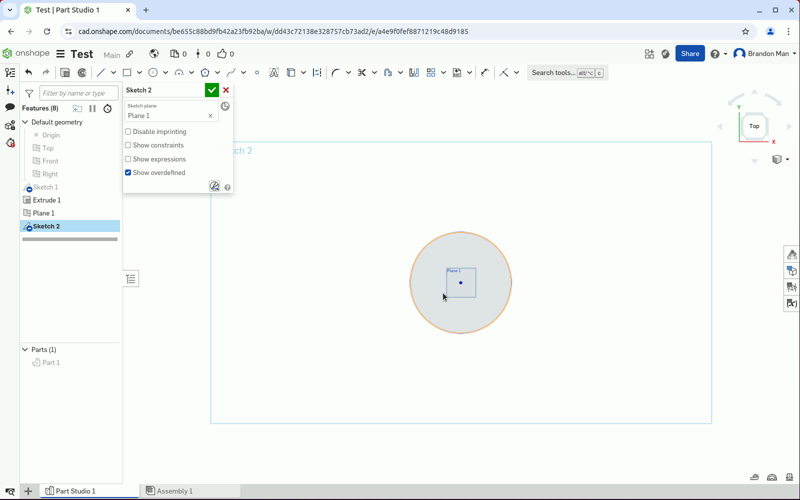
click(443, 292)
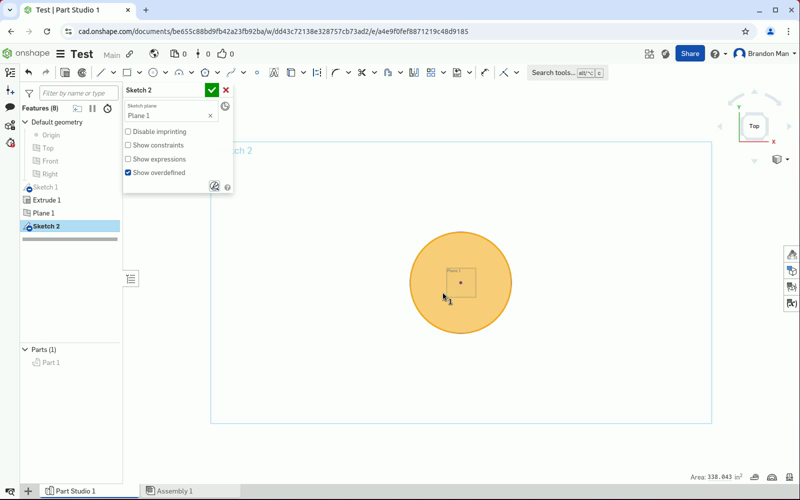
mouse_move(73, 352)
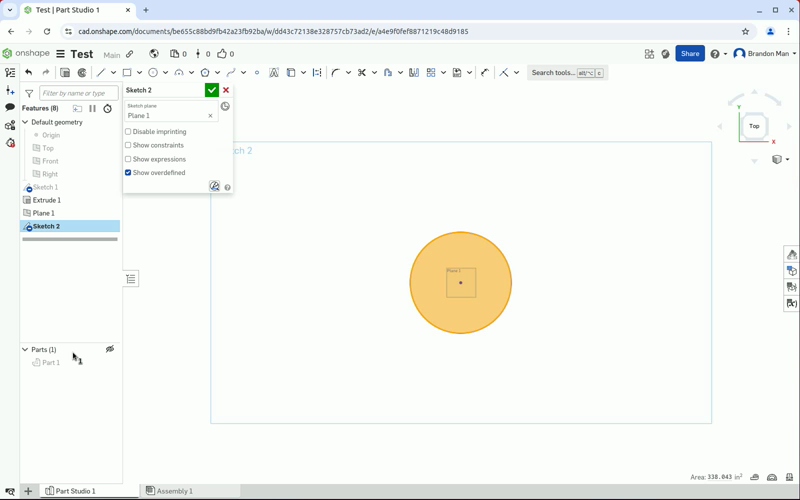
key(shift+y)
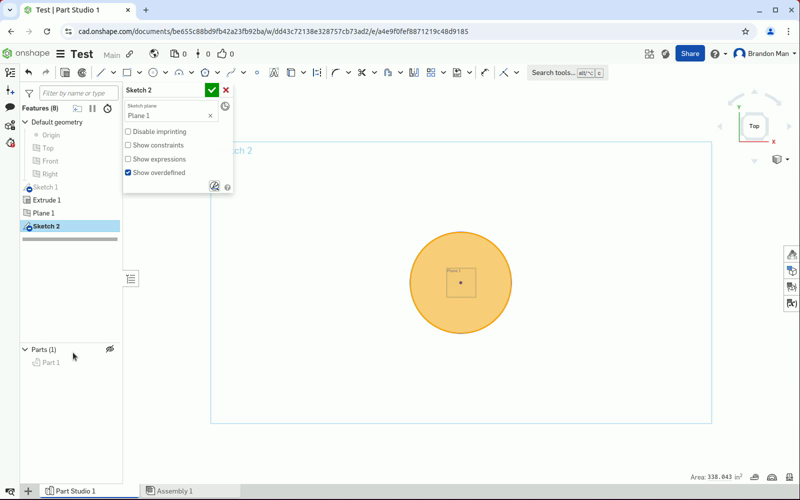
key(shift+e)
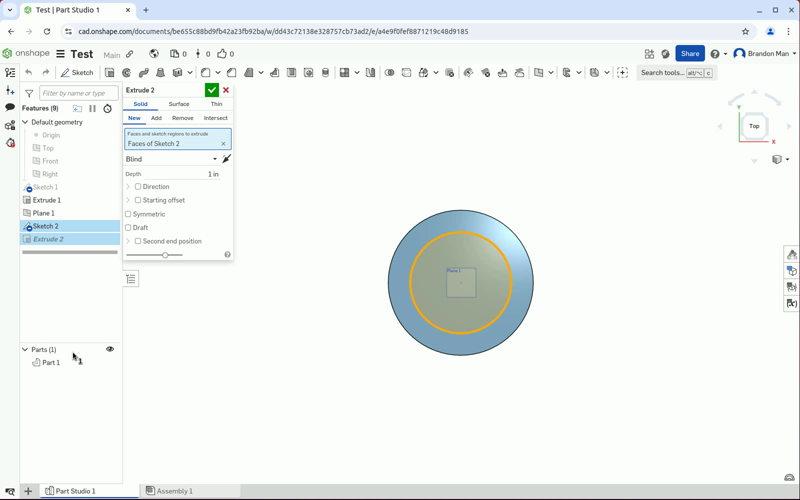
mouse_move(143, 106)
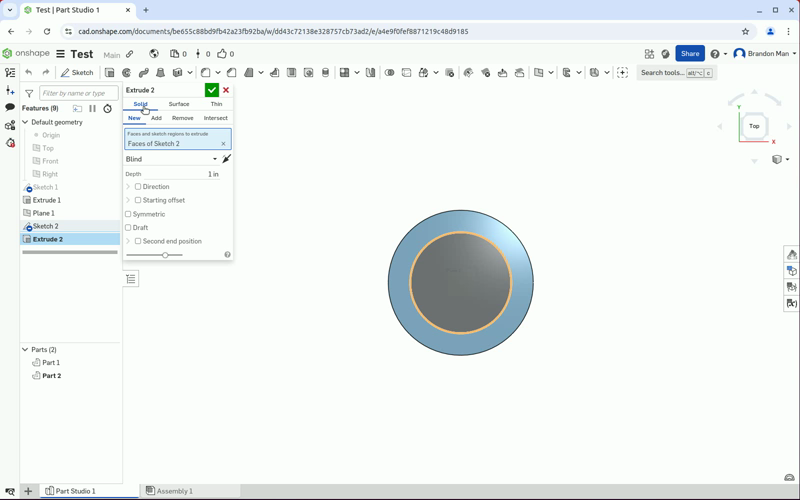
click(143, 106)
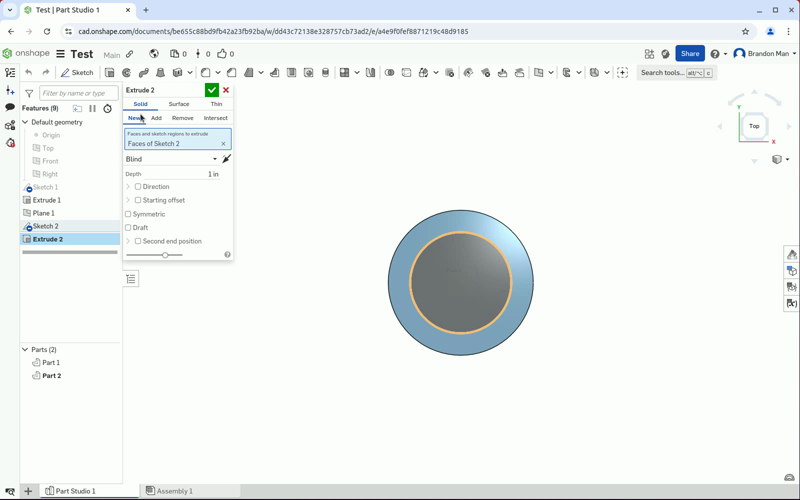
mouse_move(137, 120)
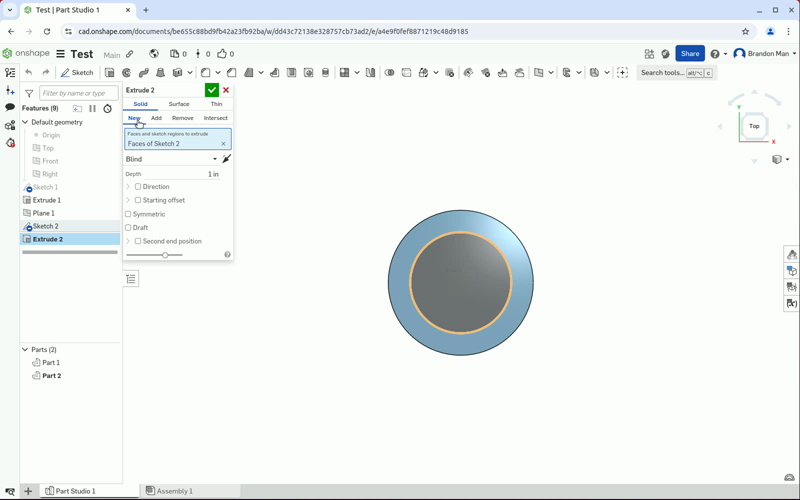
click(137, 120)
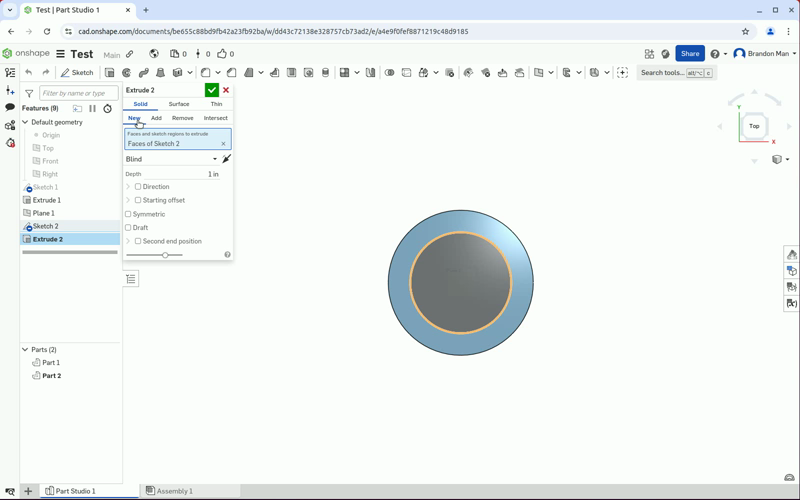
key(tab, 4)
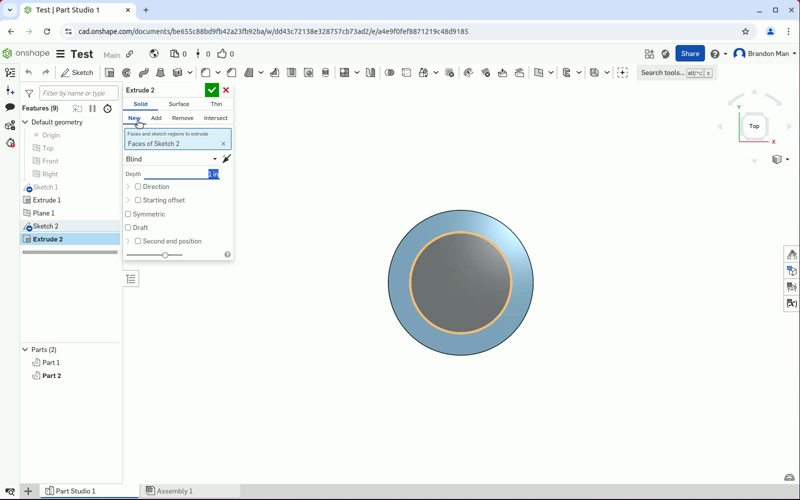
text(11.554)
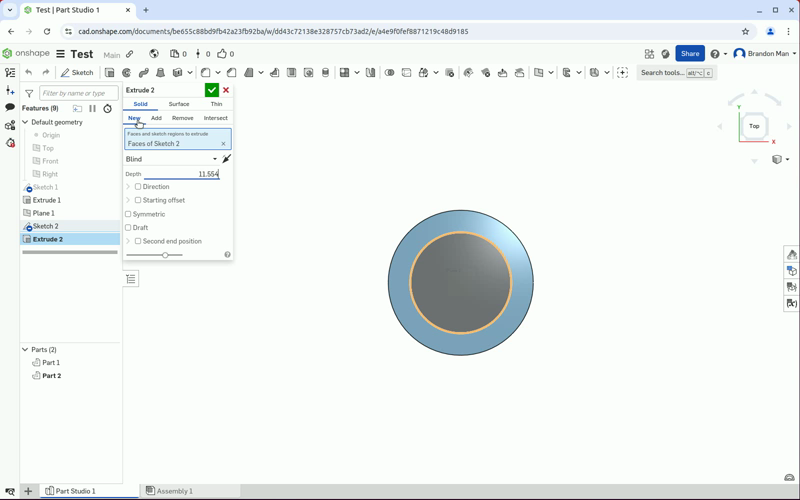
key(enter)
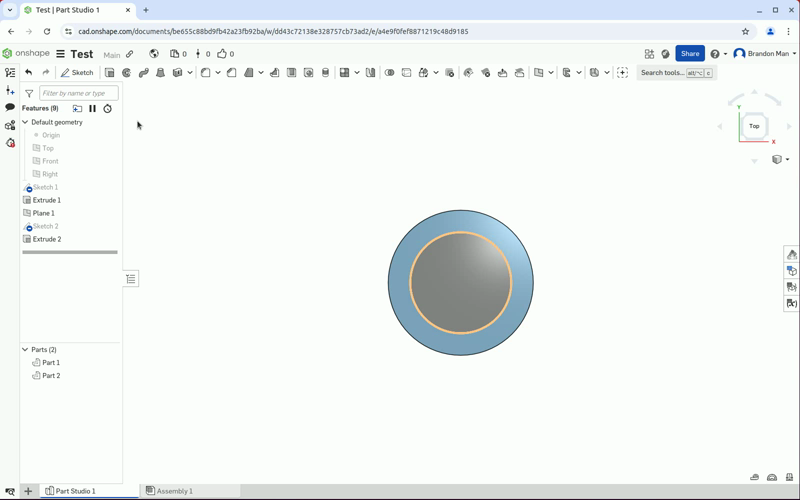
key(shift+h)
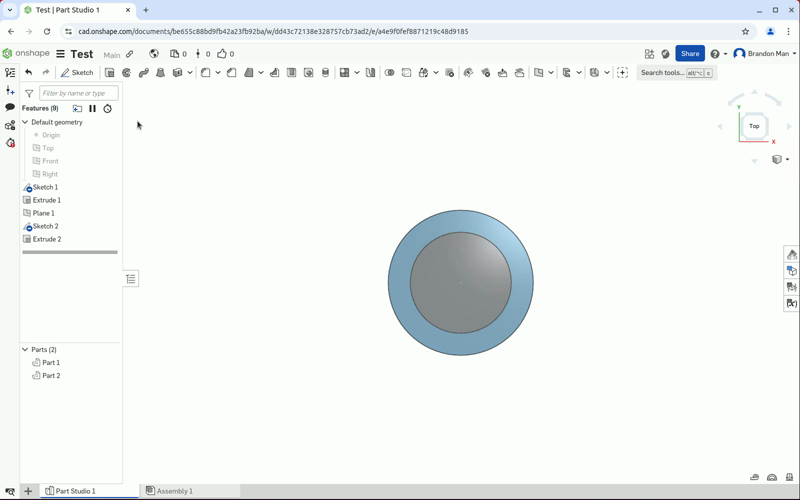
key(shift+h)
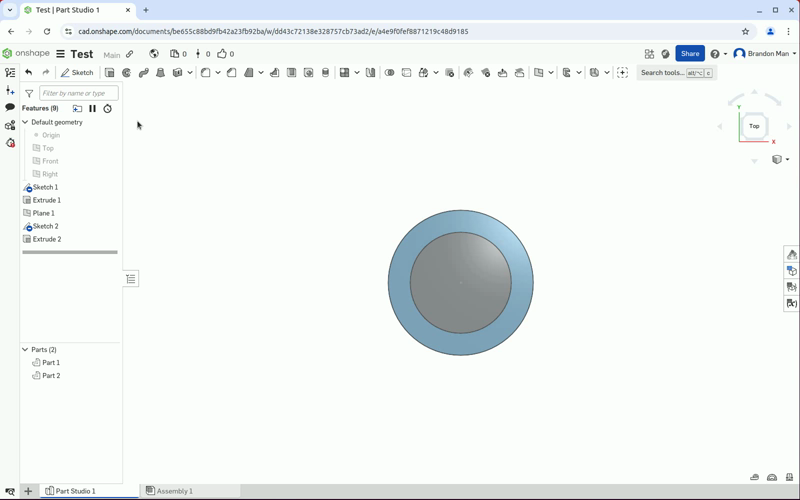
key(shift+7)
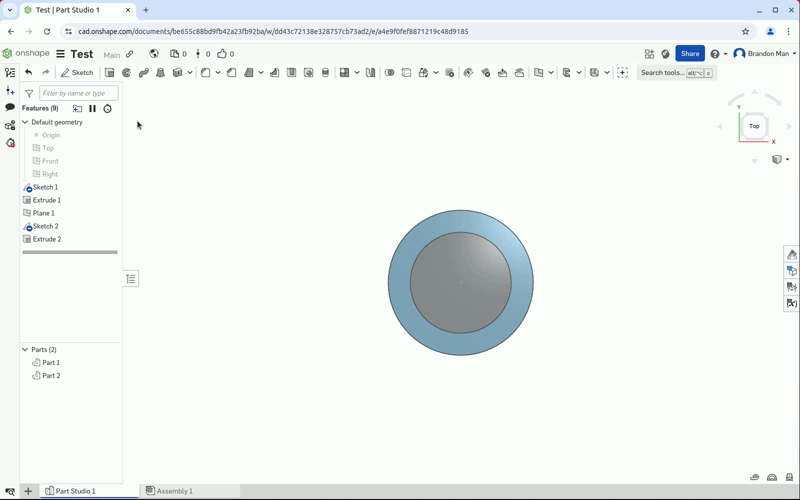
key(up, 3)
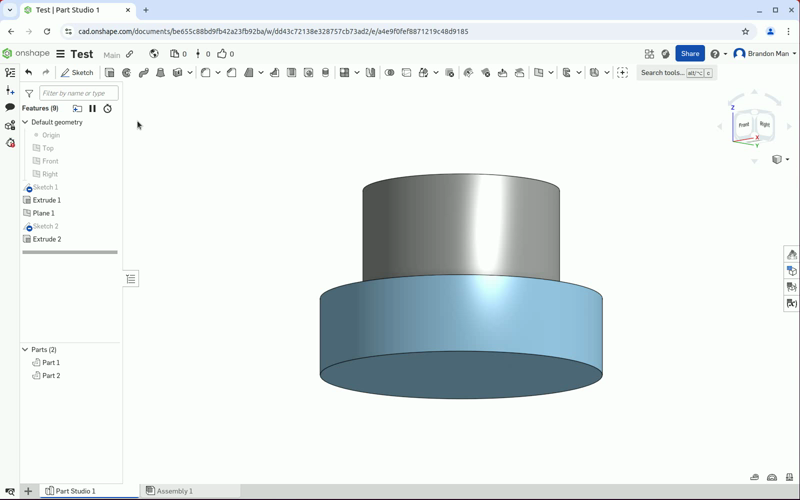
key(left, 3)
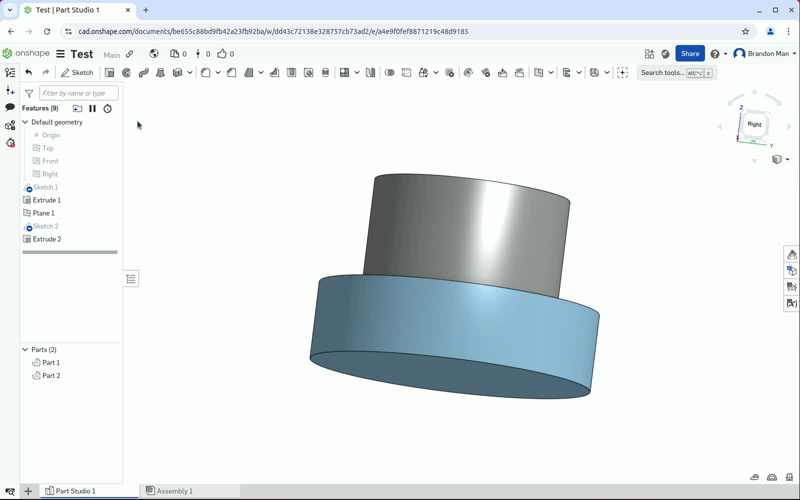
key(right, 3)
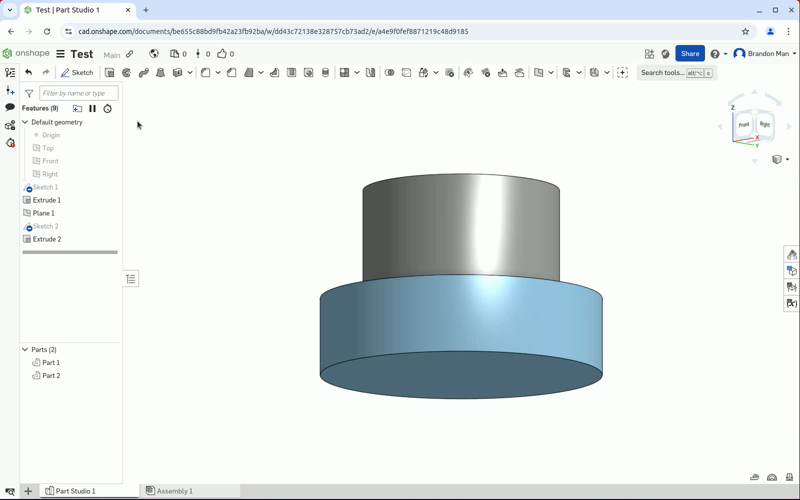
key(down, 3)
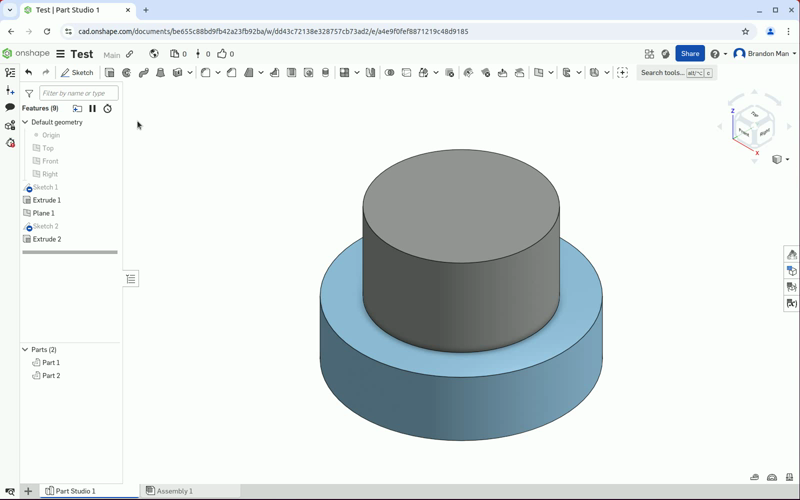
mouse_move(73, 189)
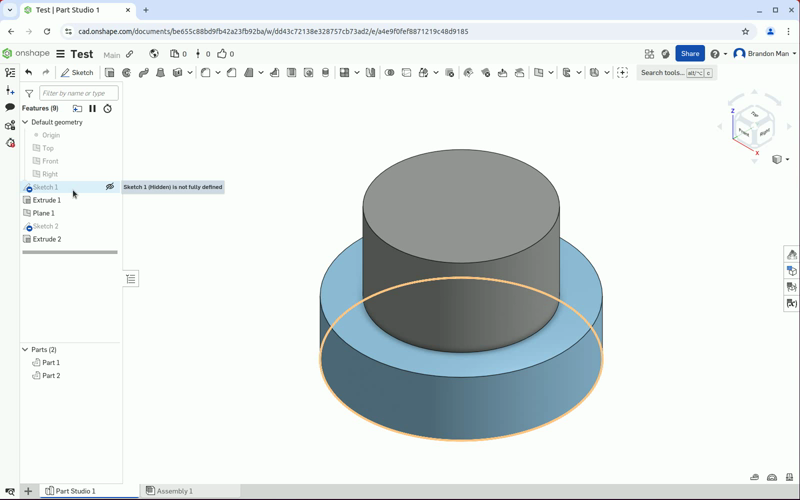
click(73, 189)